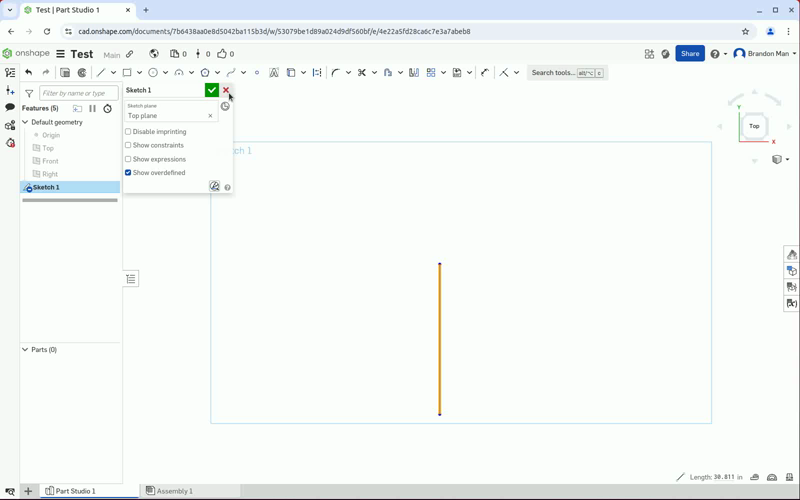
key(shift+h)
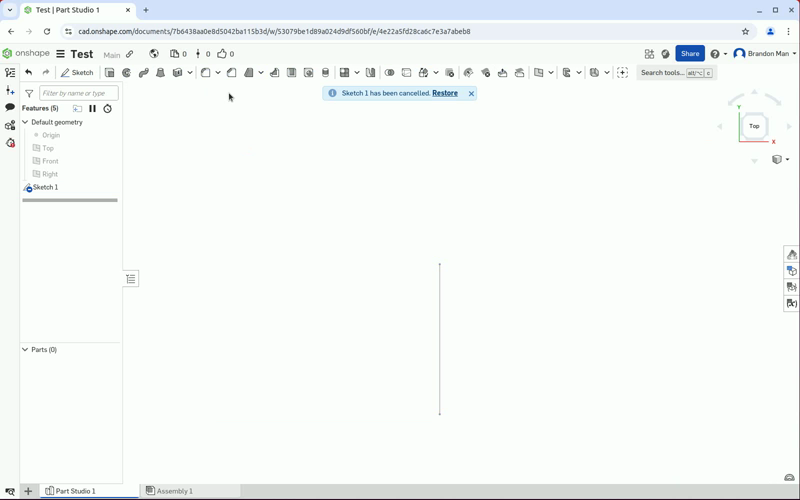
key(shift+s)
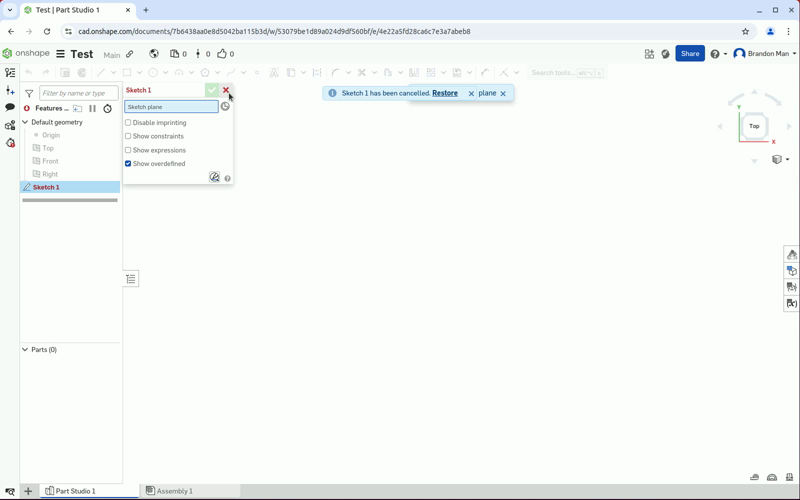
mouse_move(73, 150)
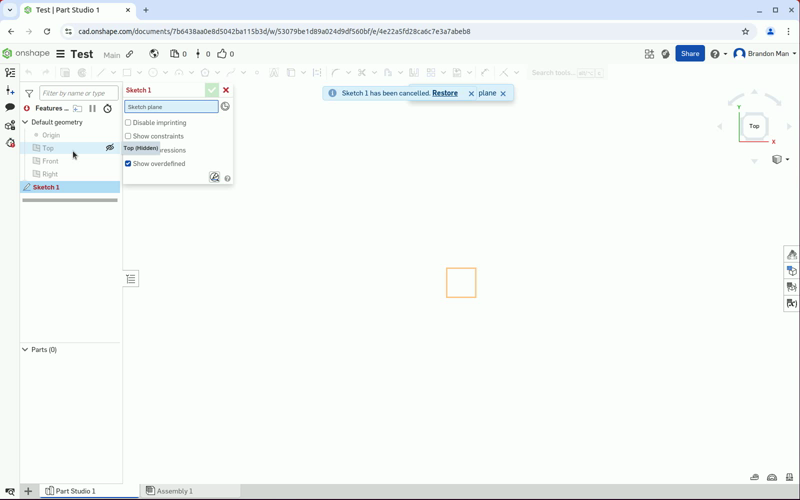
click(73, 150)
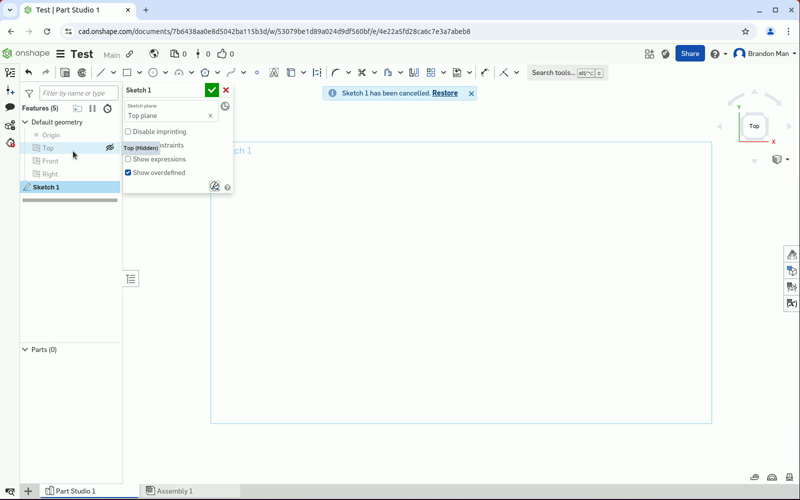
mouse_move(73, 352)
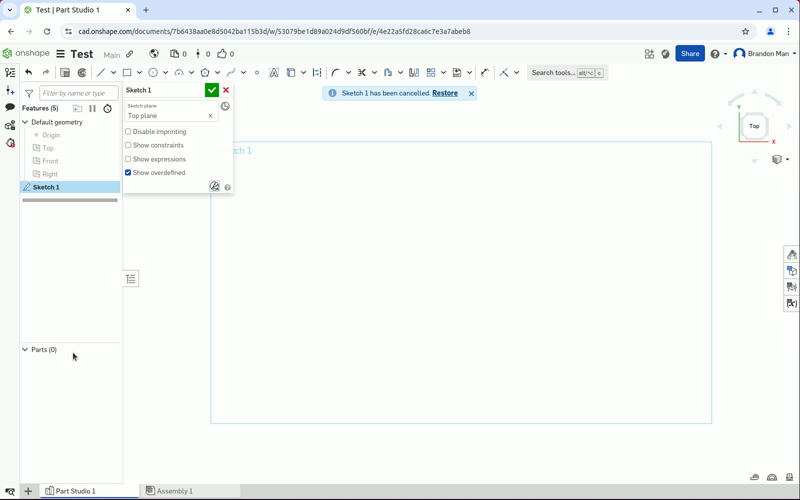
key(y)
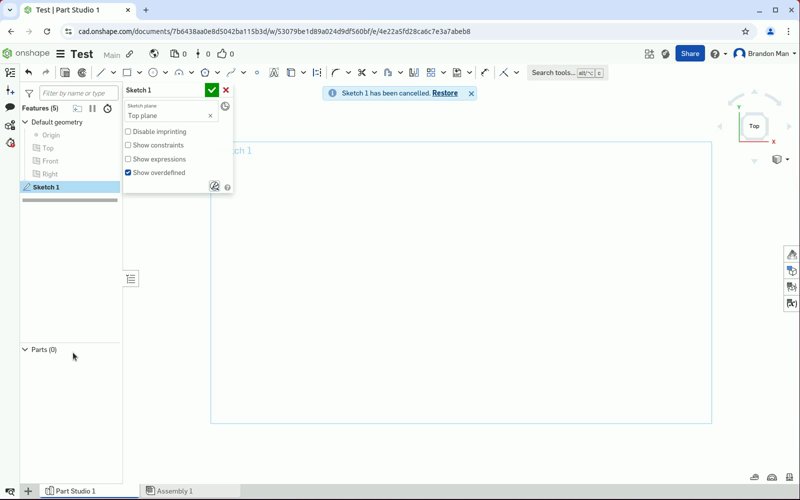
key(c)
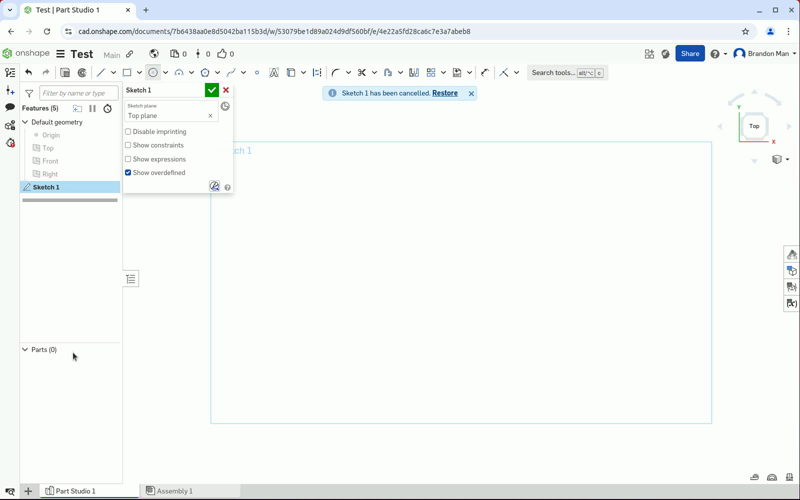
key_down(shift)
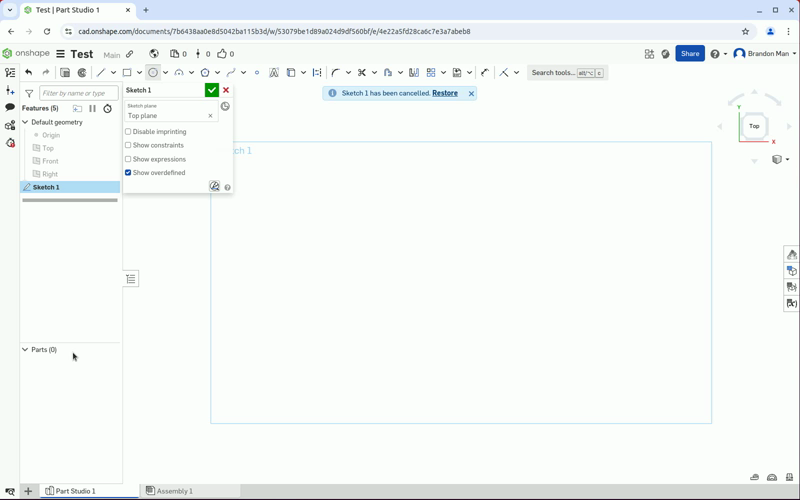
mouse_move(461, 282)
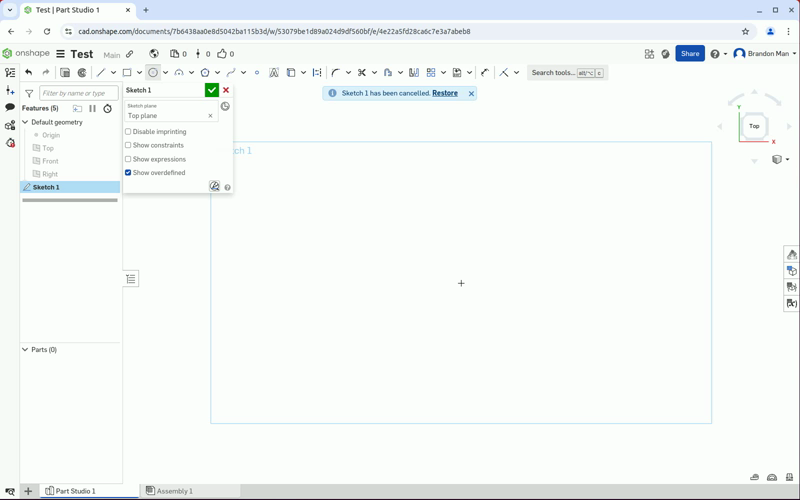
click(461, 282)
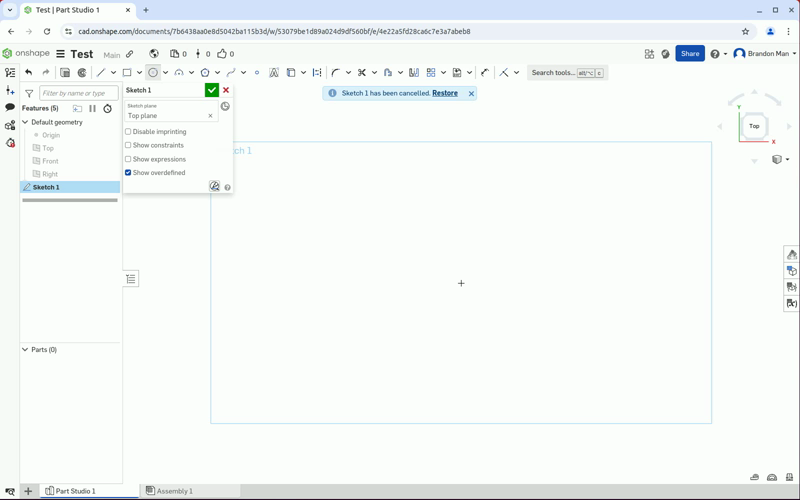
key_up(shift)
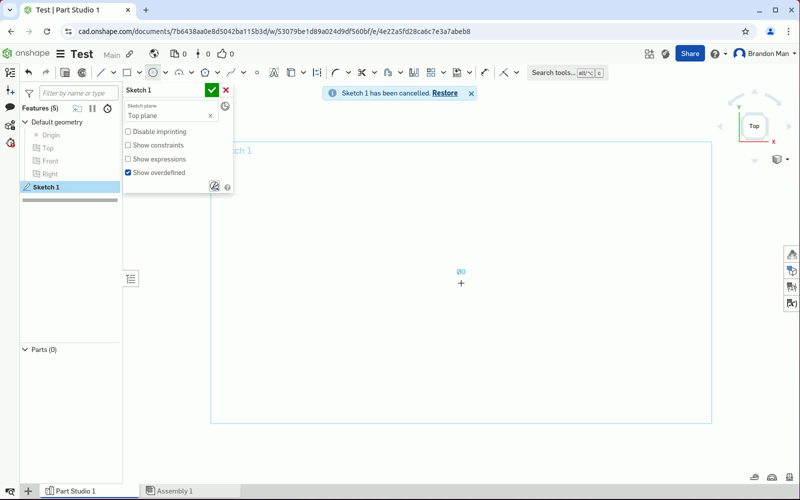
mouse_move(518, 282)
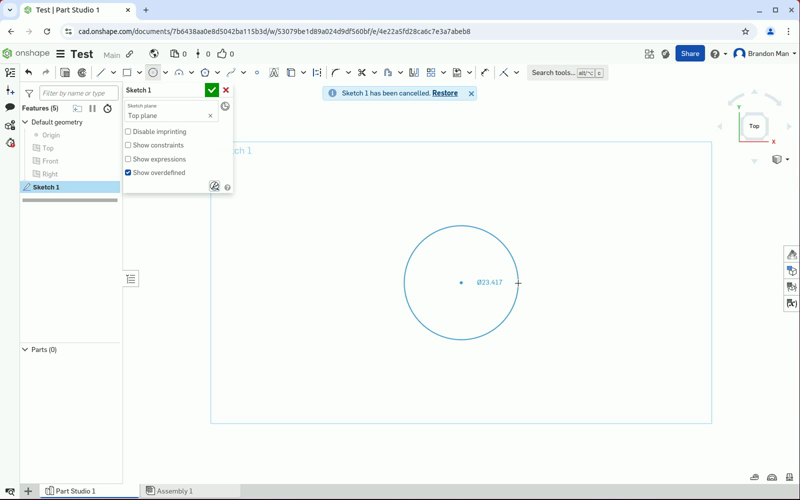
click(518, 282)
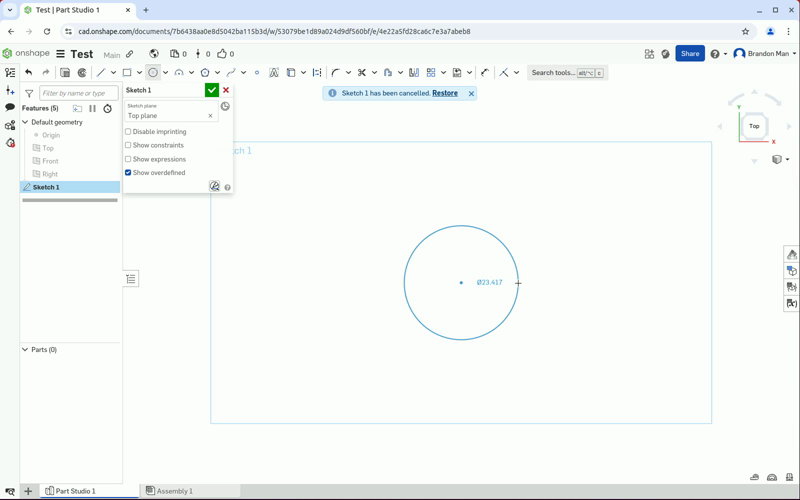
key(esc)
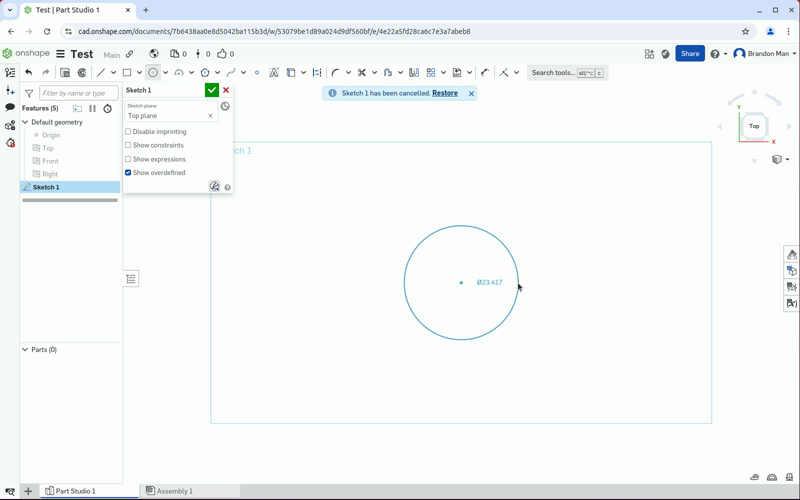
key(c)
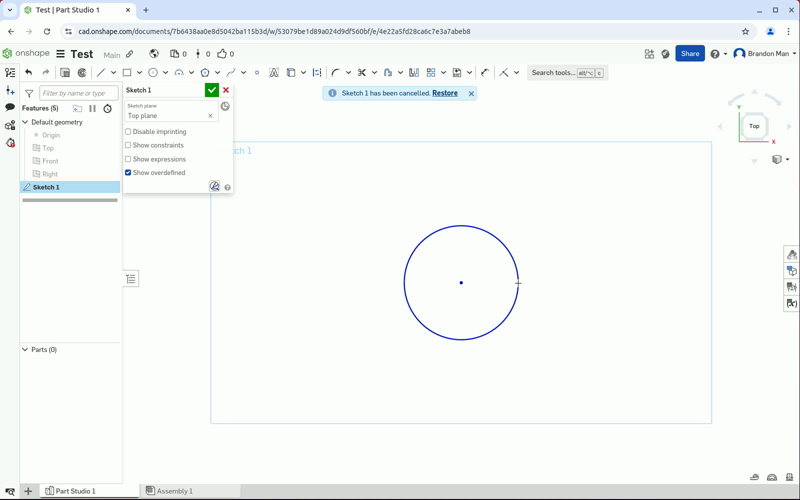
key_down(shift)
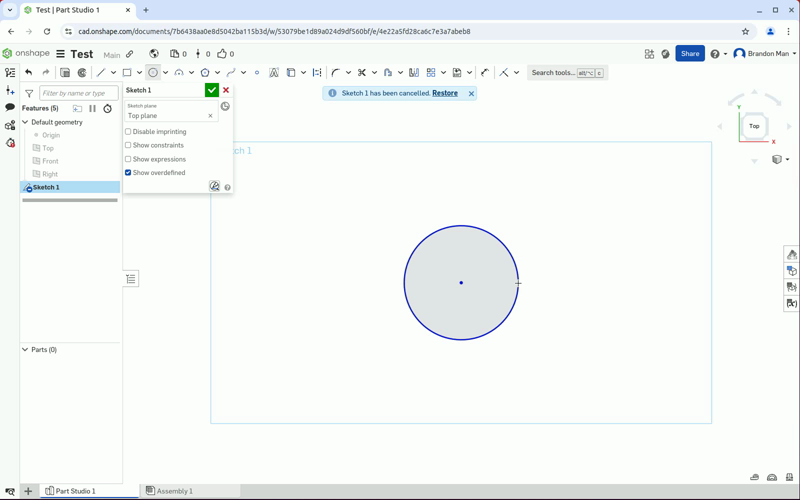
mouse_move(461, 282)
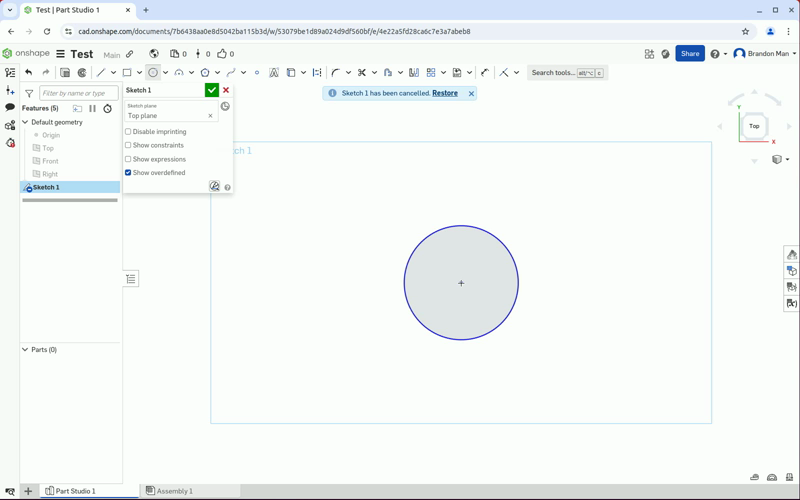
click(461, 282)
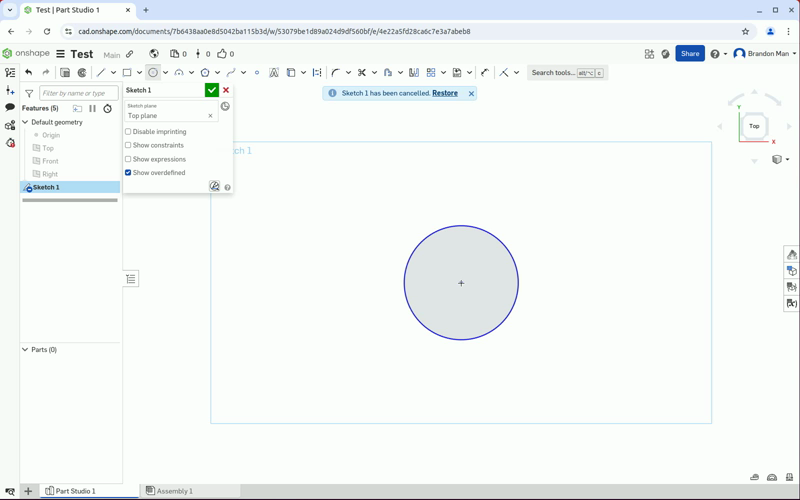
key_up(shift)
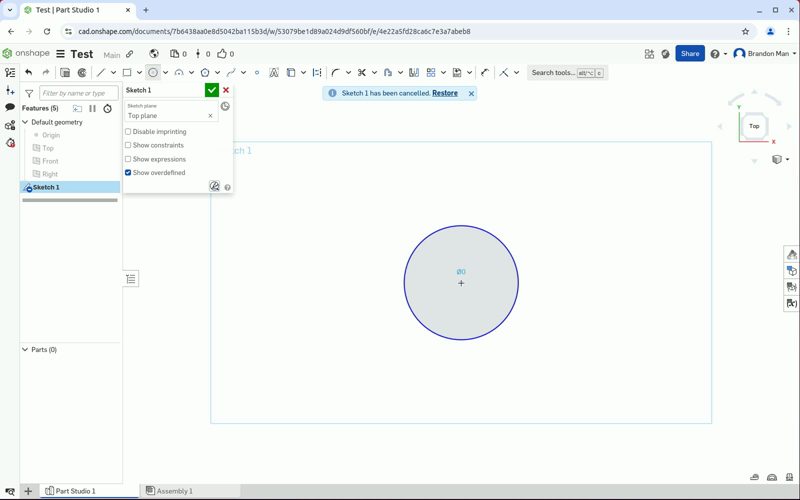
mouse_move(492, 282)
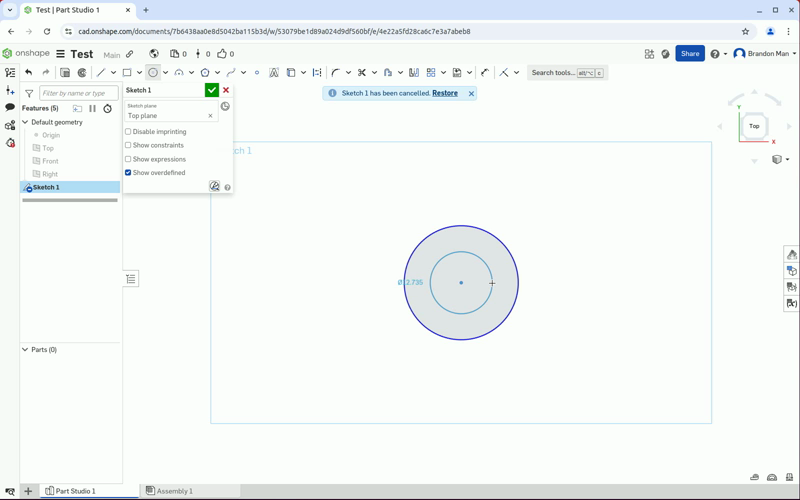
click(492, 282)
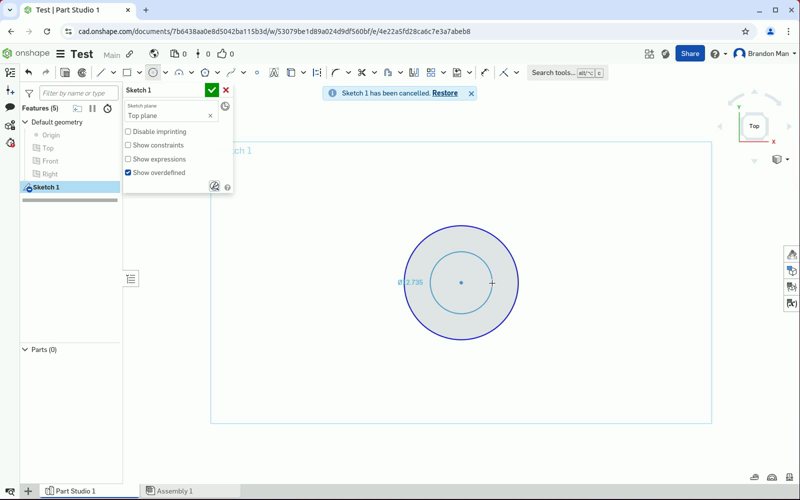
key(esc)
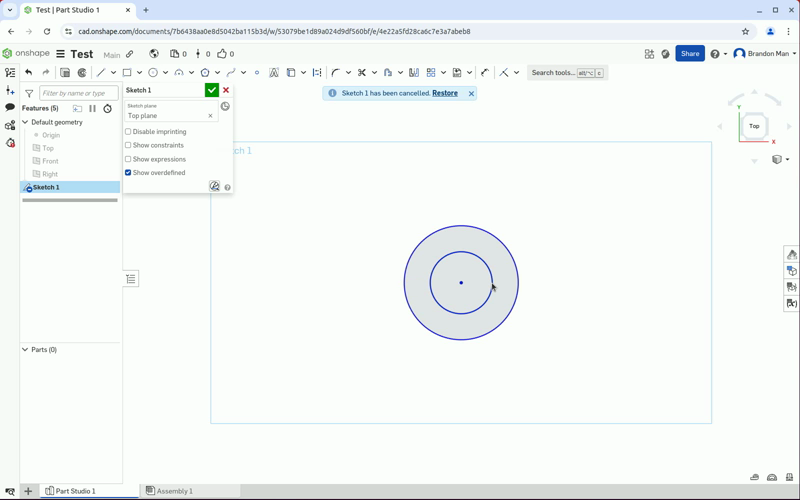
mouse_move(462, 244)
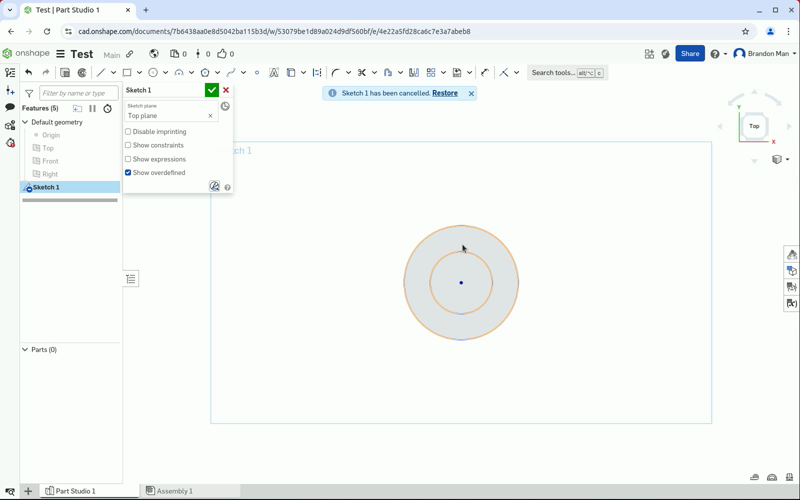
click(462, 244)
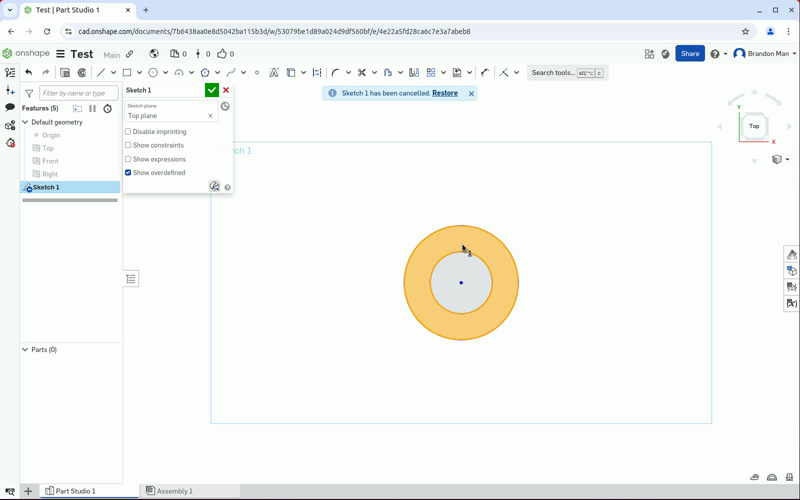
mouse_move(73, 352)
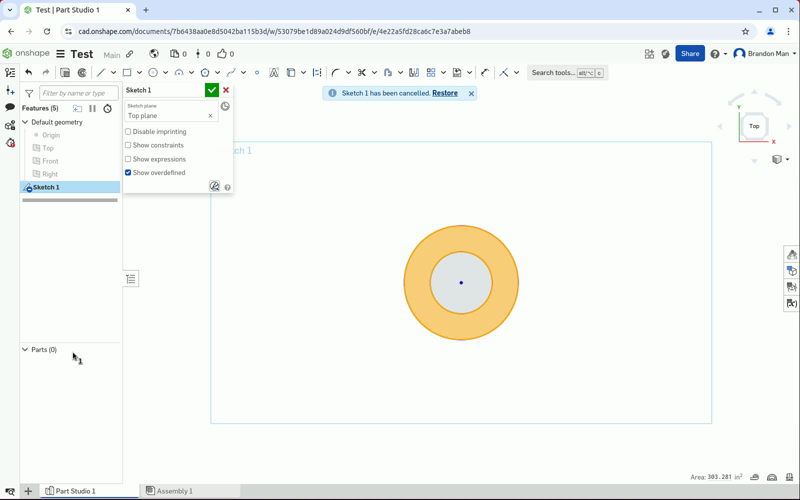
key(shift+y)
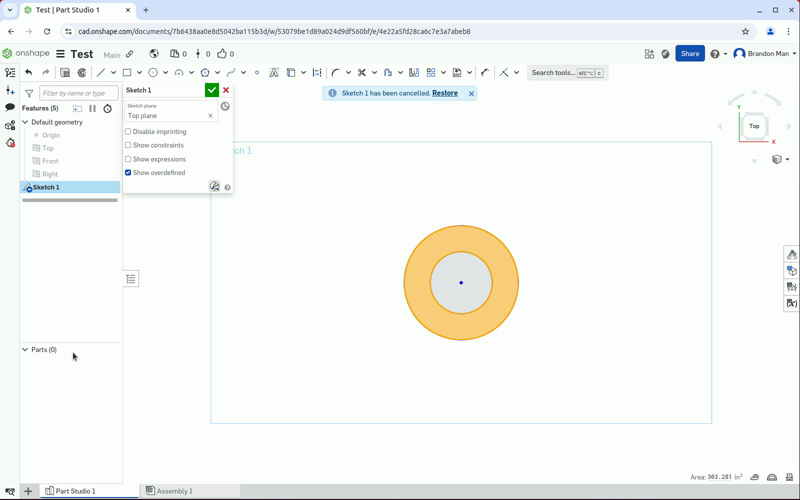
key(shift+e)
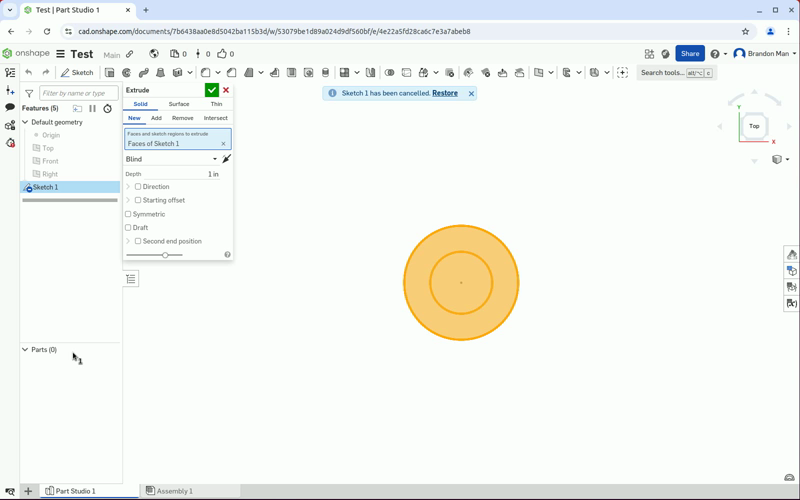
mouse_move(143, 106)
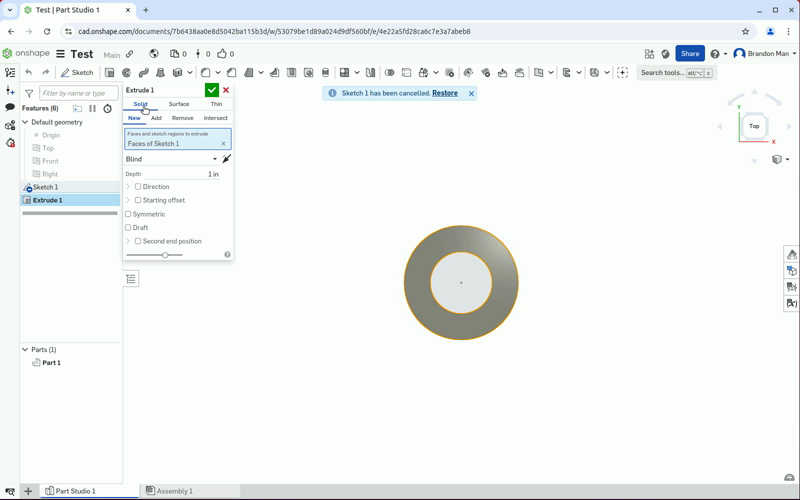
click(143, 106)
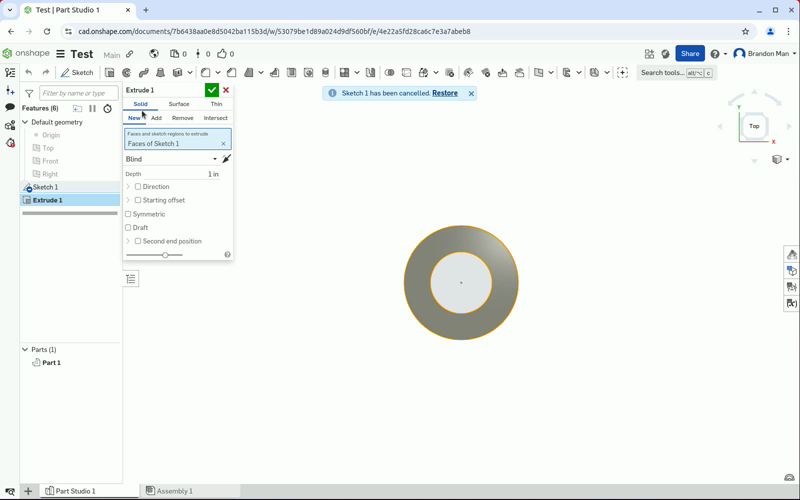
mouse_move(137, 120)
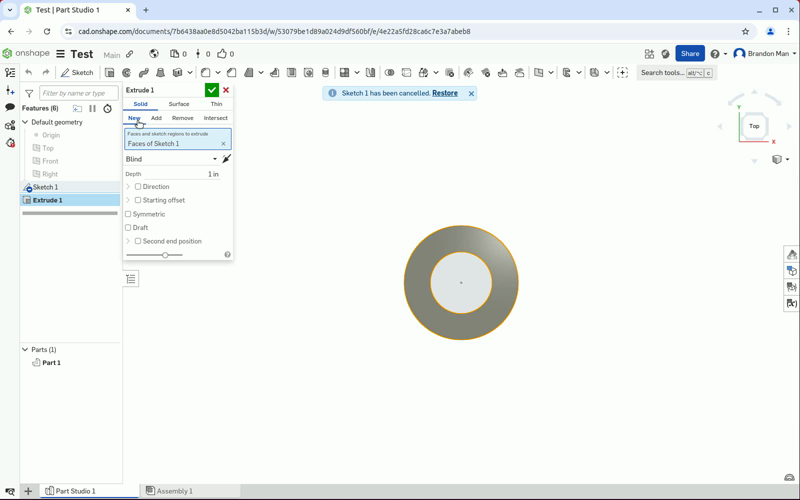
click(137, 120)
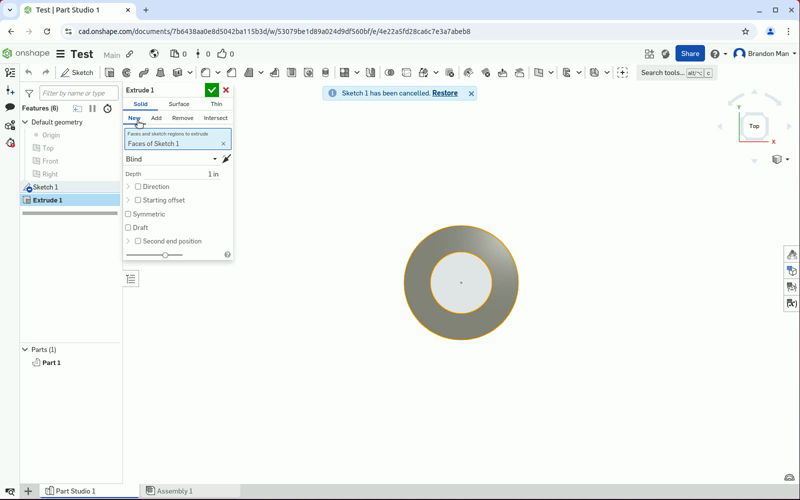
key(tab, 4)
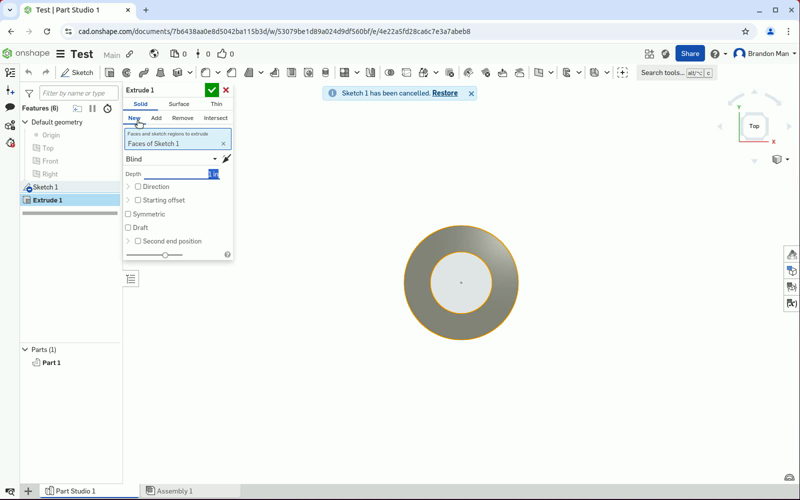
text(23.108)
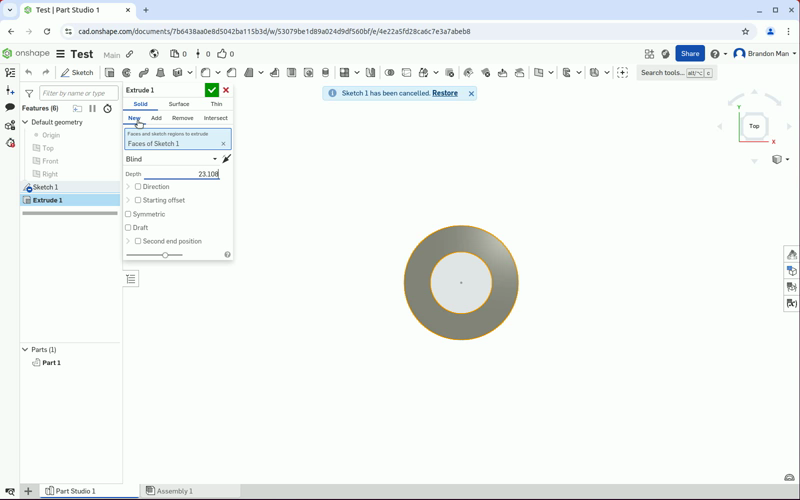
key(enter)
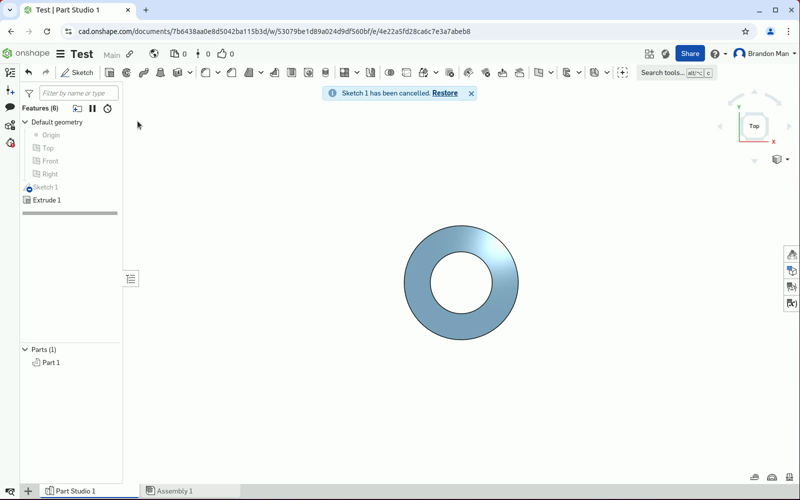
key(shift+h)
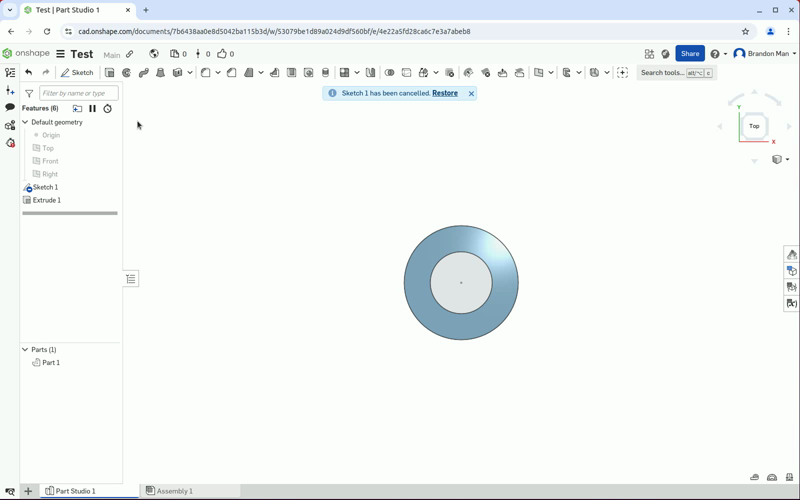
key(shift+h)
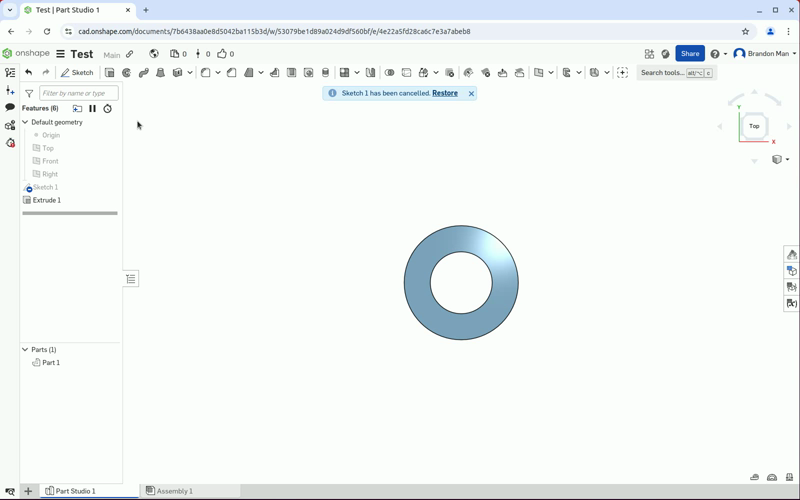
mouse_move(73, 189)
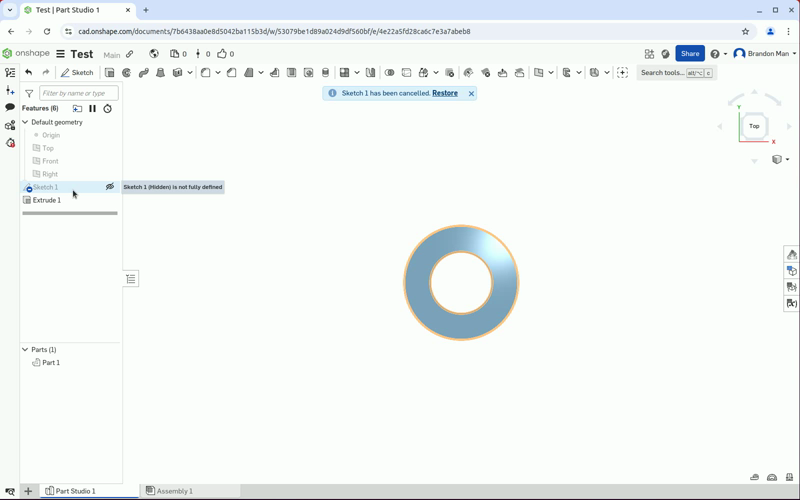
click(73, 189)
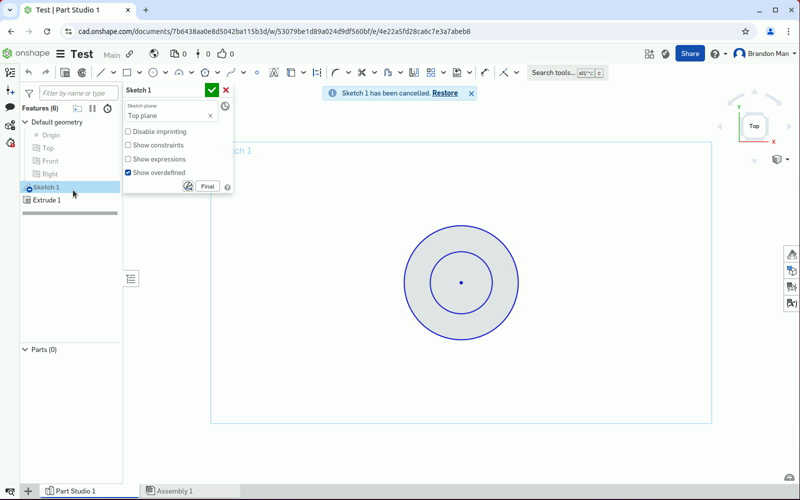
mouse_move(229, 92)
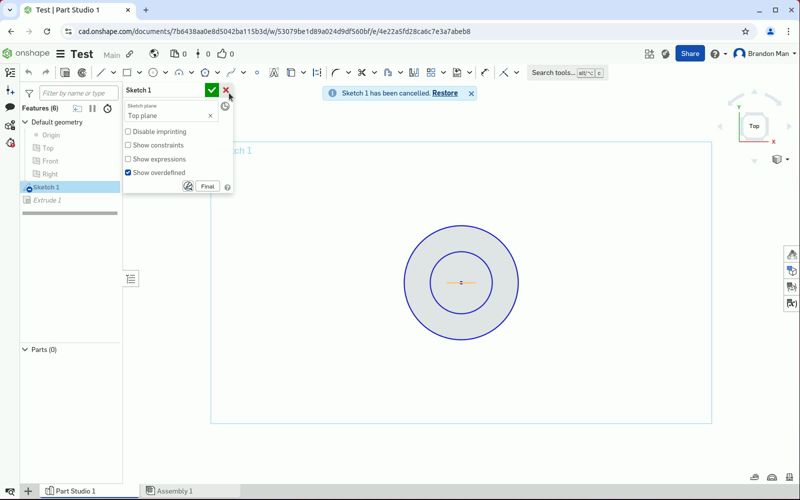
click(229, 92)
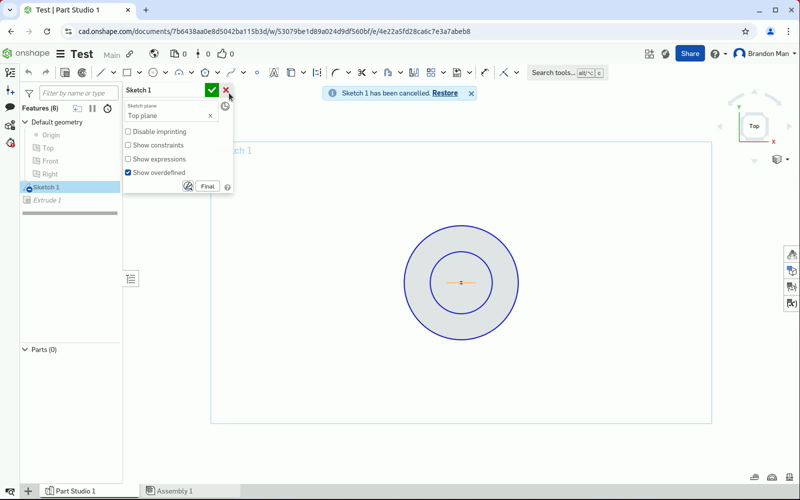
key(shift+s)
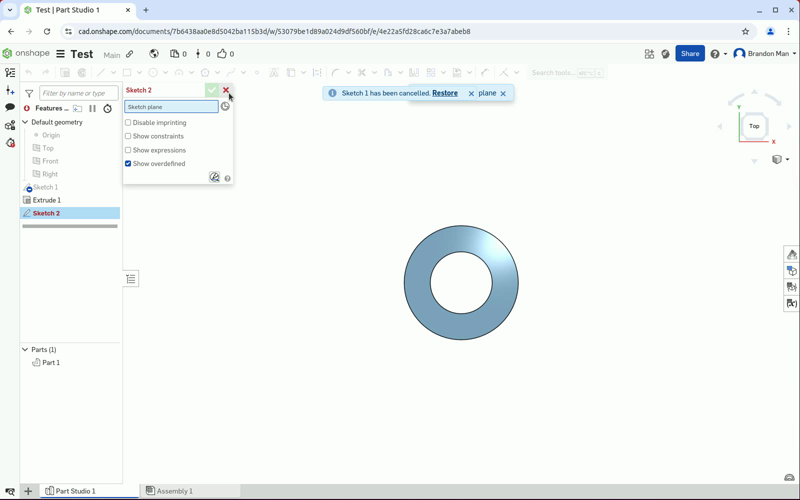
mouse_move(73, 150)
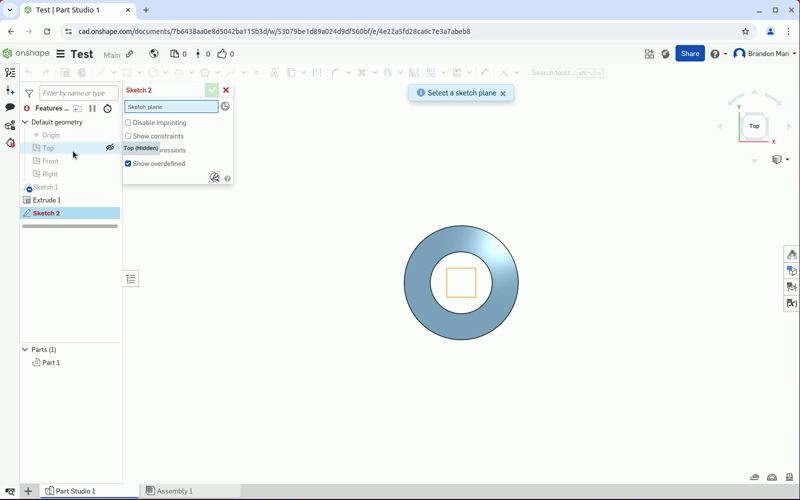
click(73, 150)
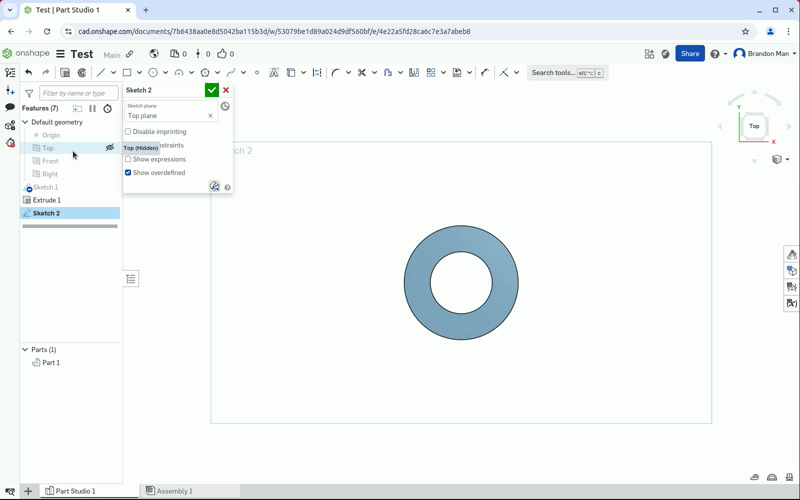
mouse_move(73, 352)
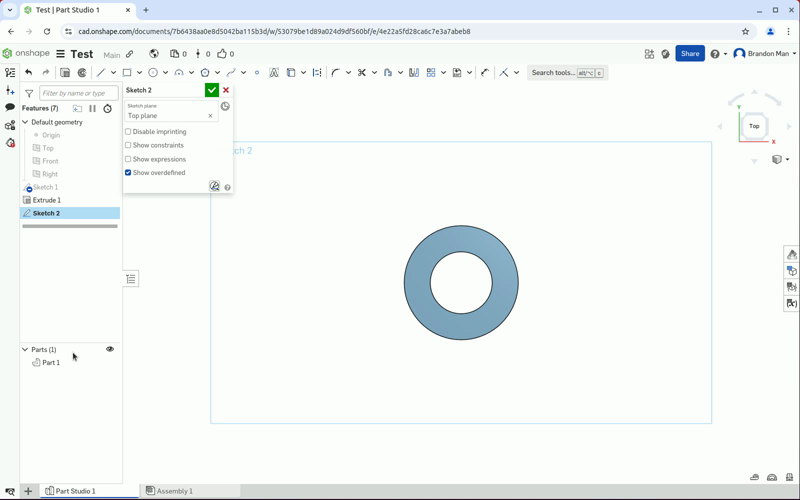
key(y)
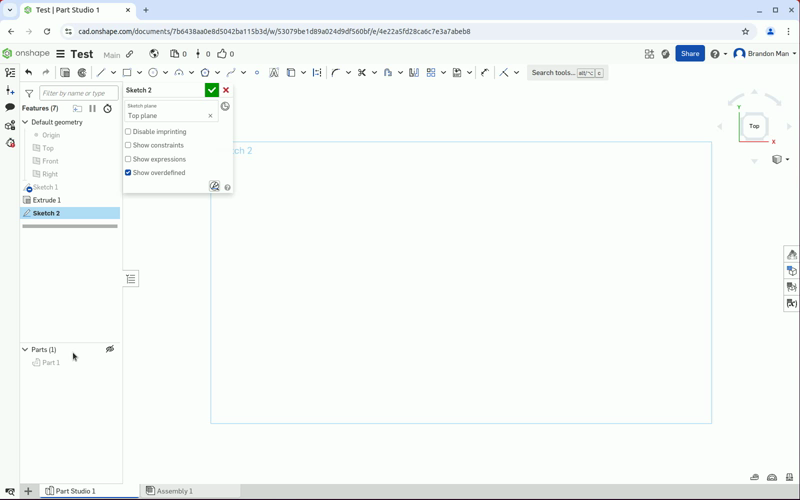
key(c)
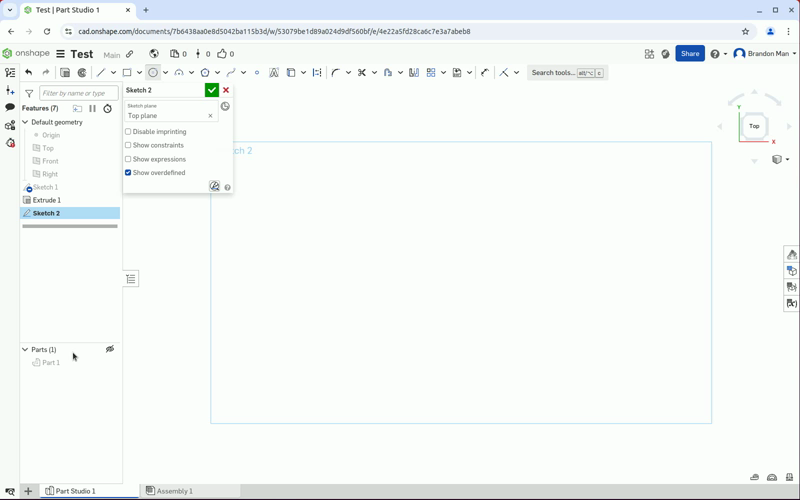
key_down(shift)
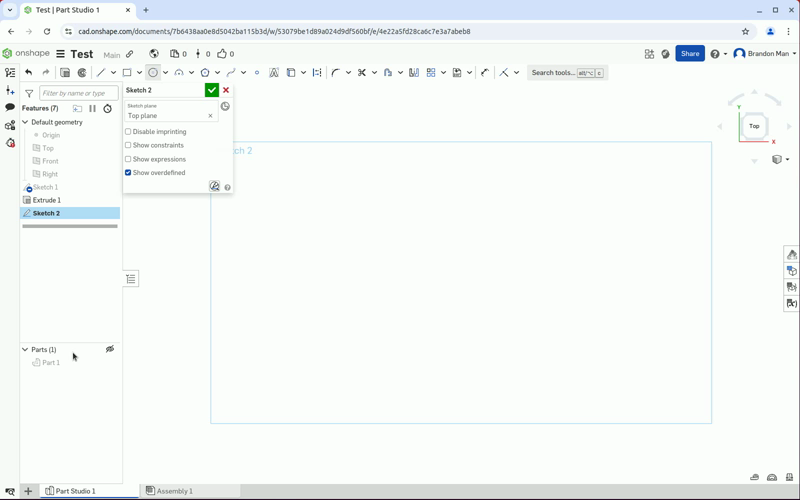
mouse_move(461, 282)
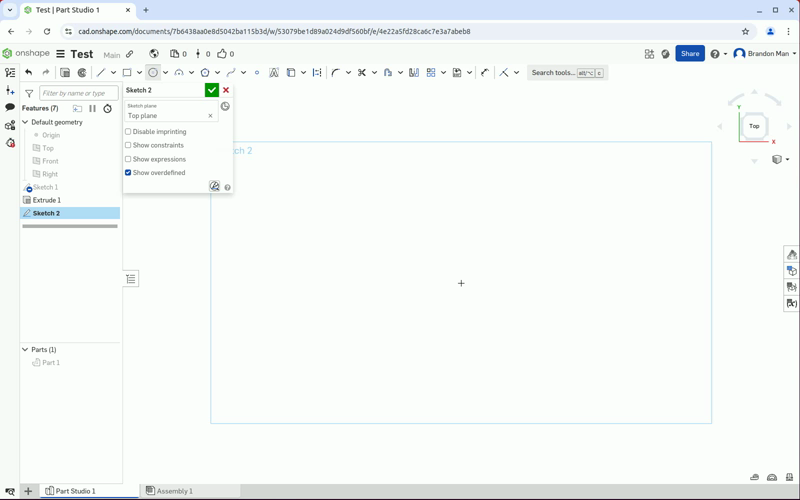
click(461, 282)
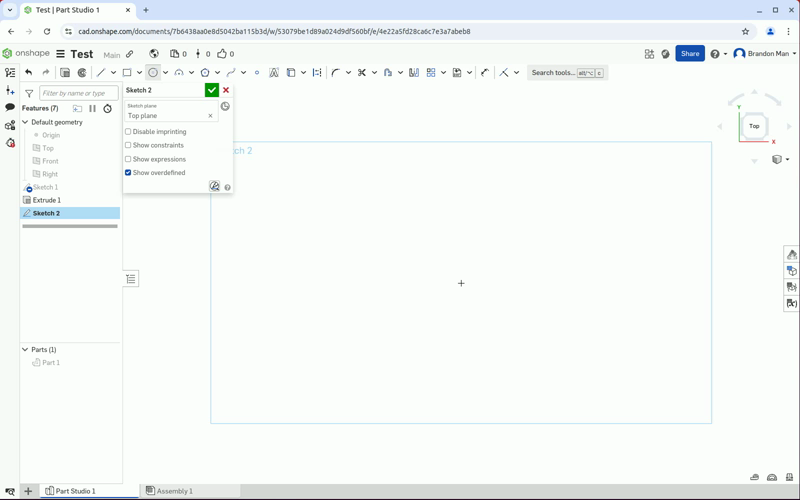
key_up(shift)
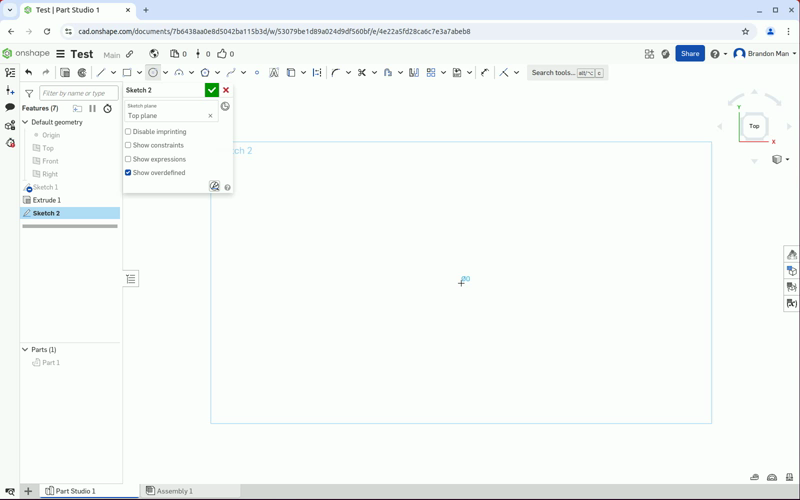
mouse_move(518, 282)
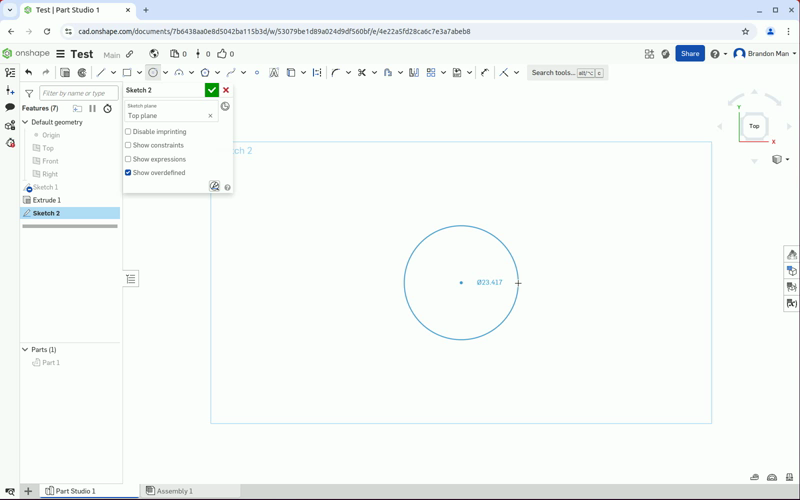
click(518, 282)
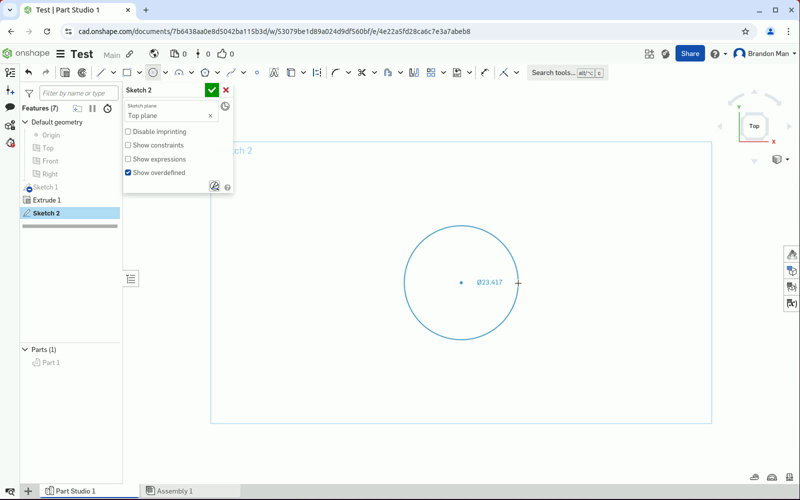
key(esc)
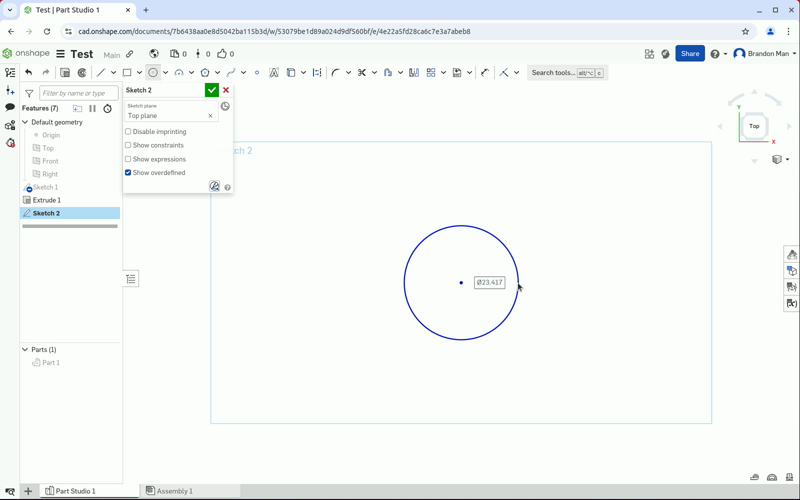
key(c)
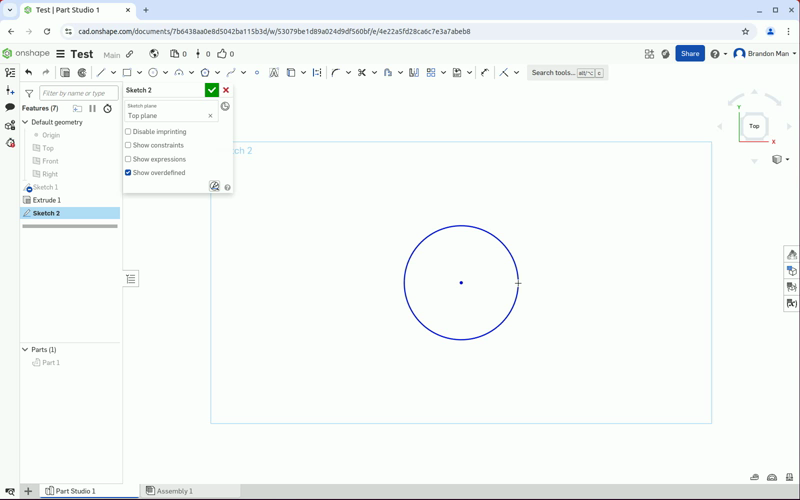
key_down(shift)
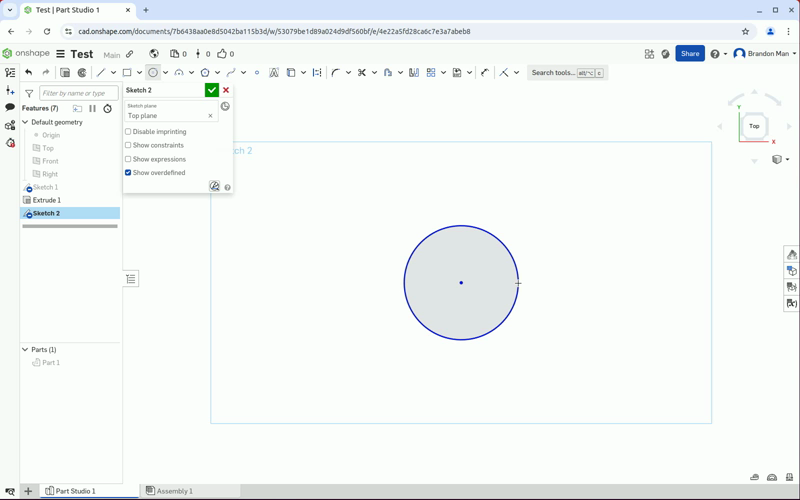
mouse_move(461, 282)
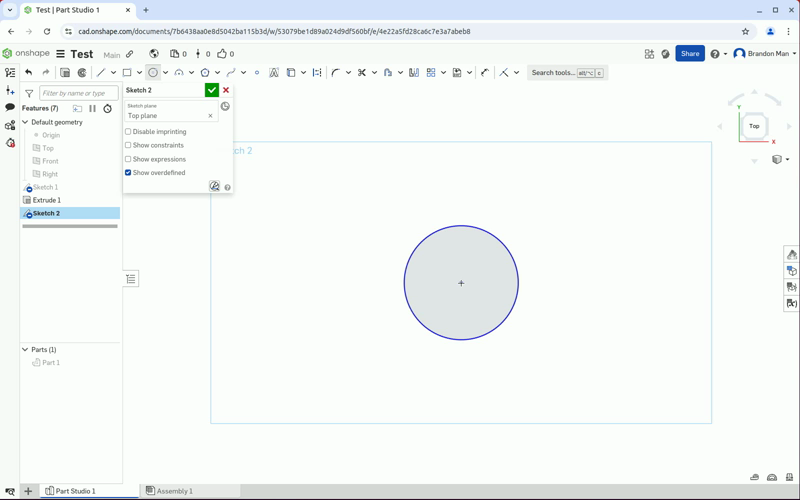
click(461, 282)
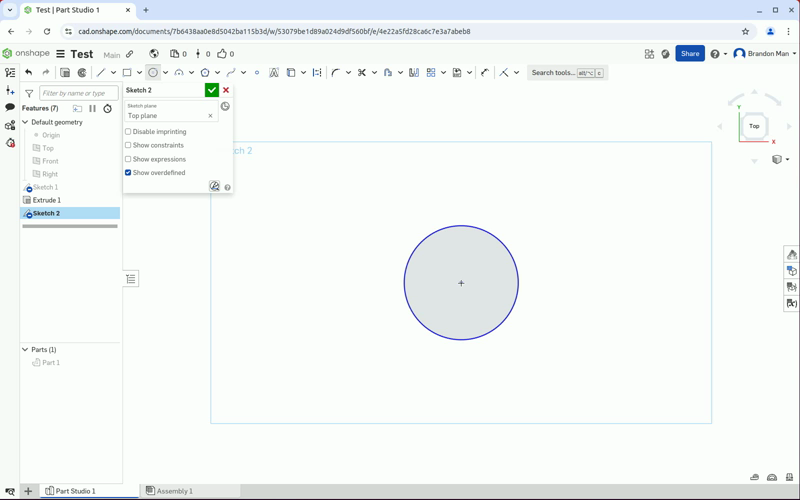
key_up(shift)
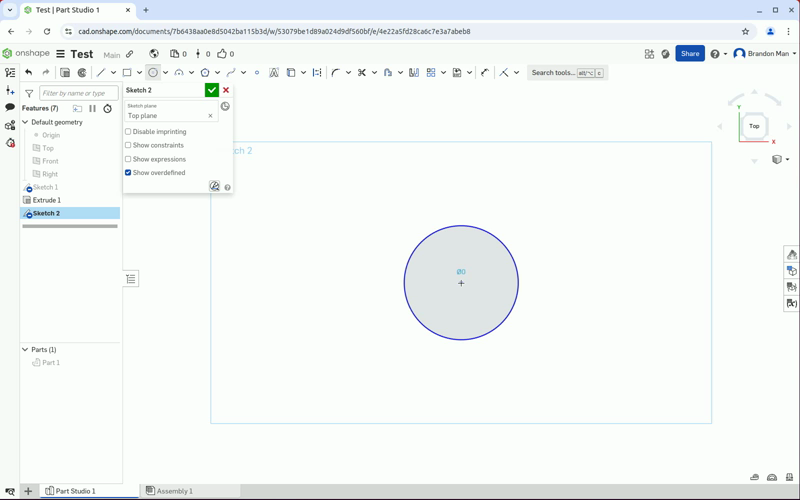
mouse_move(492, 282)
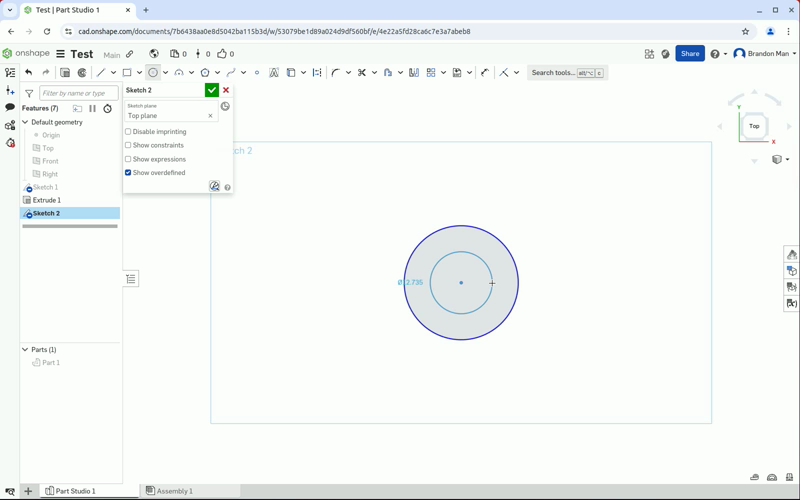
click(492, 282)
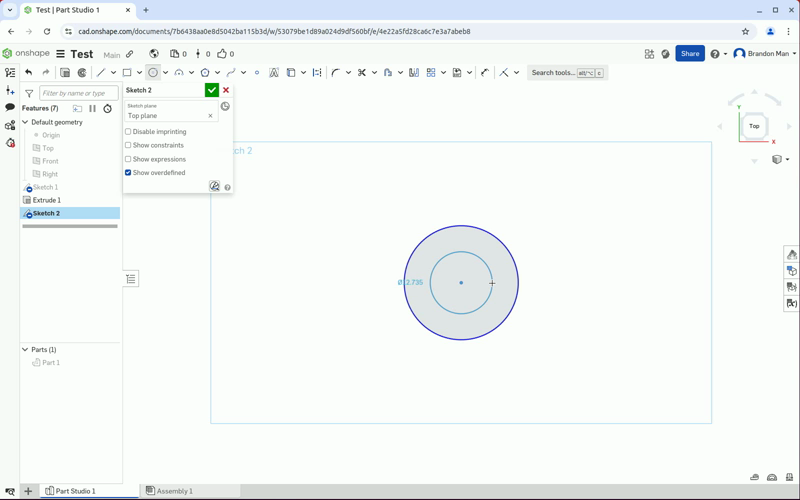
key(esc)
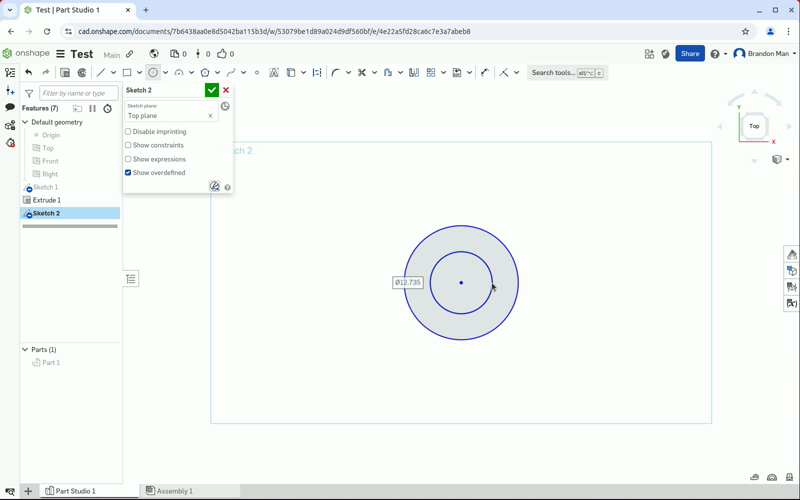
mouse_move(455, 321)
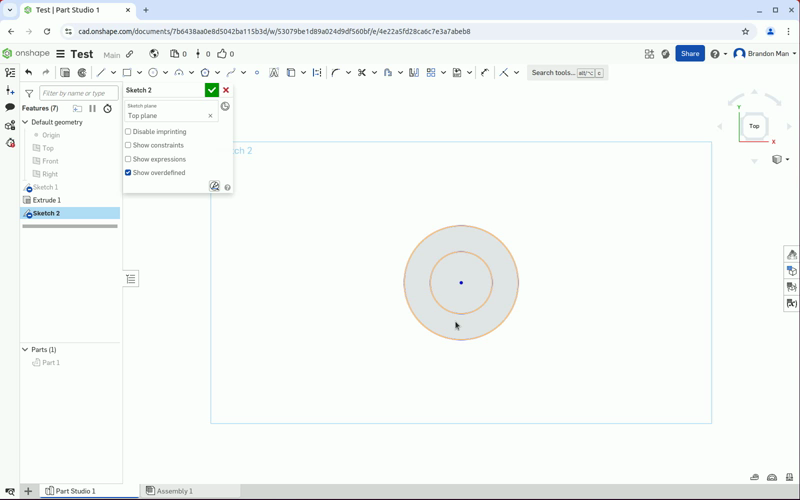
click(455, 321)
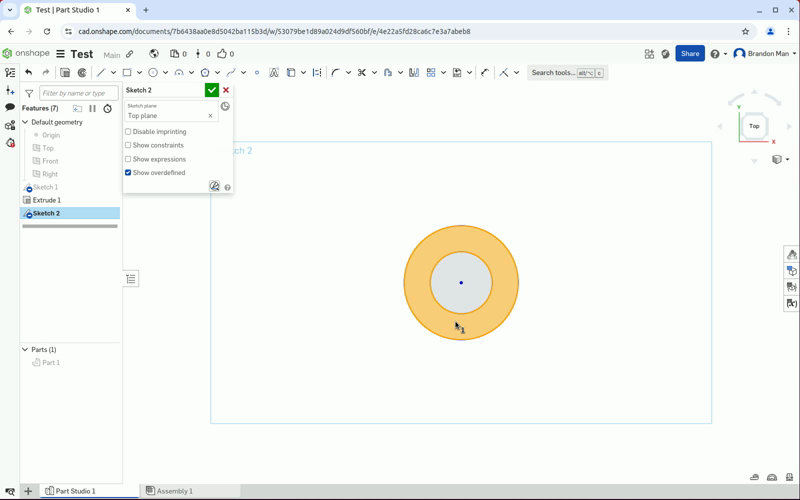
mouse_move(73, 352)
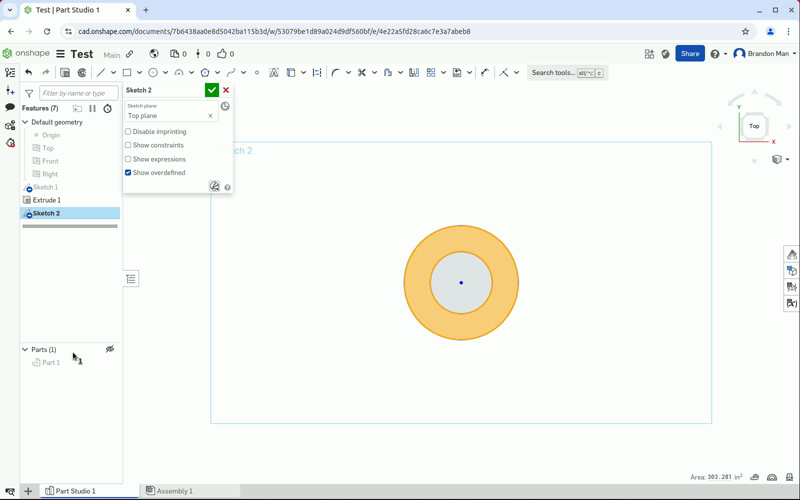
key(shift+y)
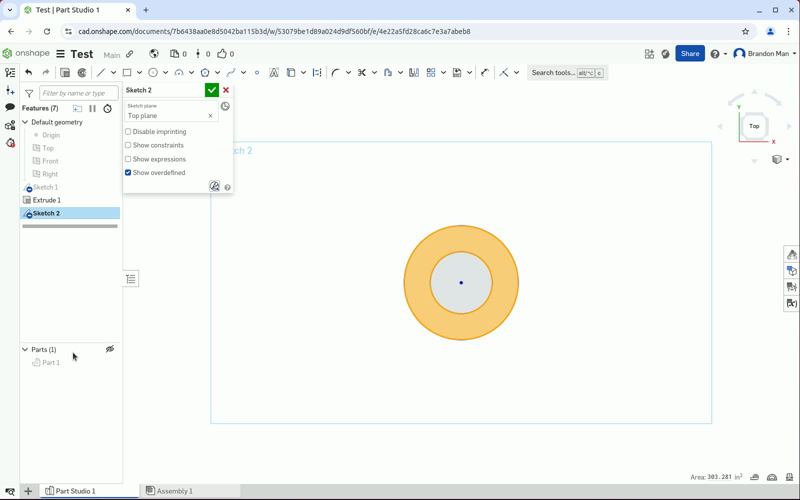
key(shift+e)
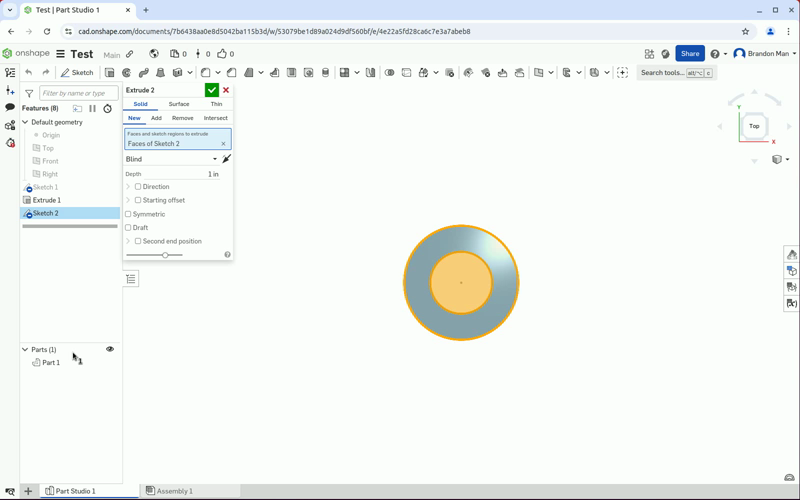
mouse_move(143, 106)
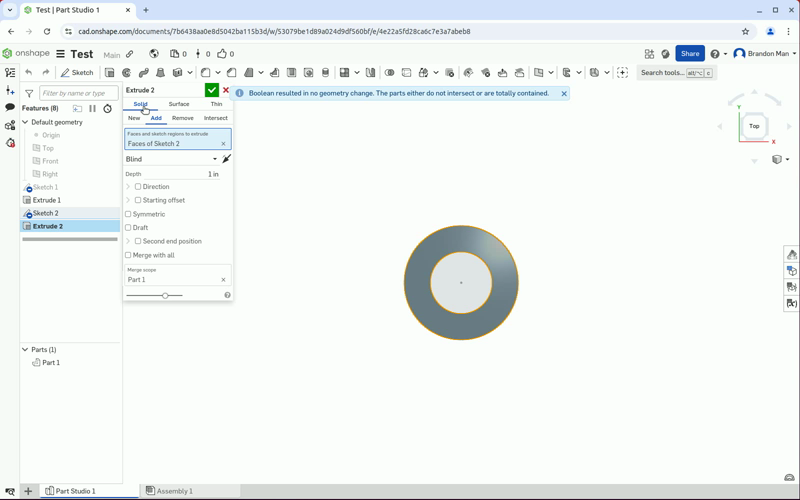
click(143, 106)
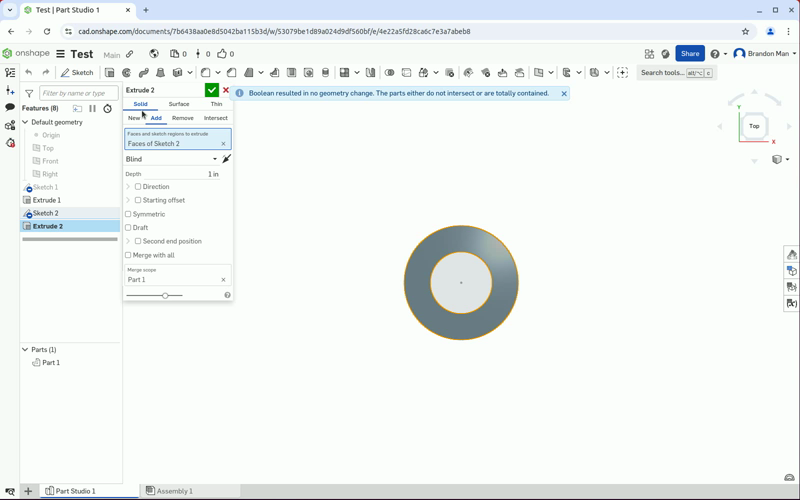
mouse_move(137, 120)
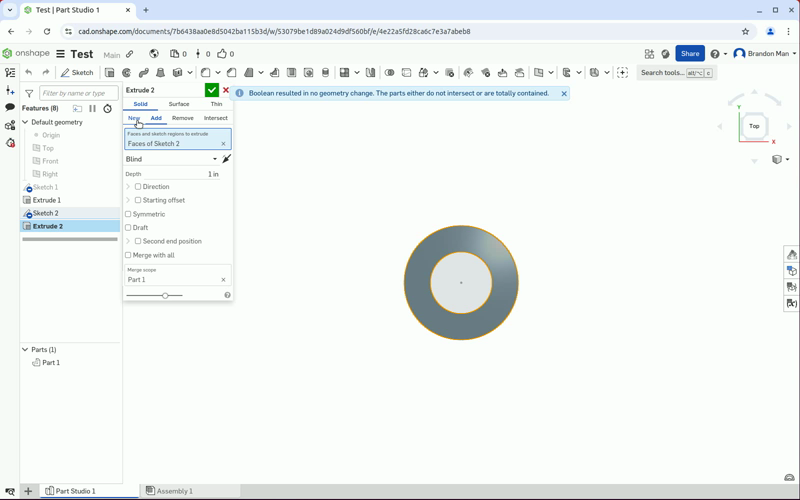
click(137, 120)
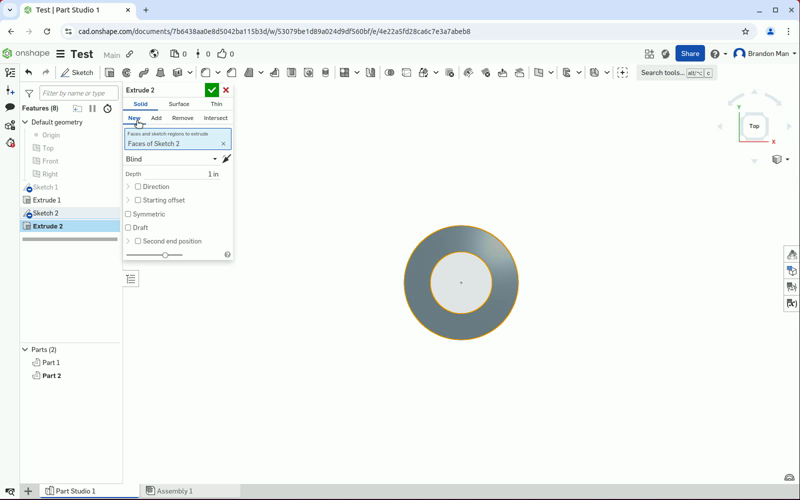
key(tab, 4)
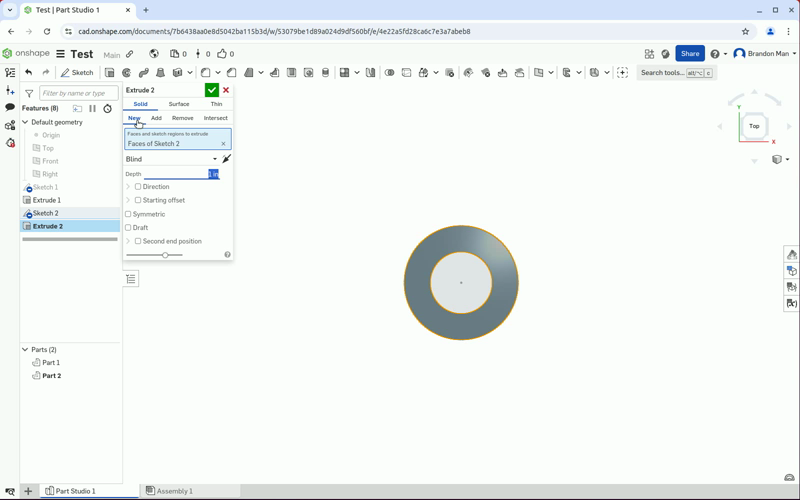
text(23.108)
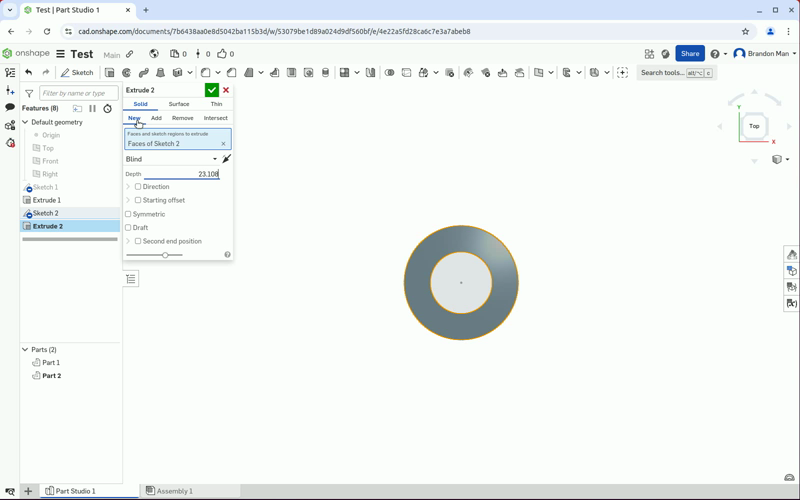
key(enter)
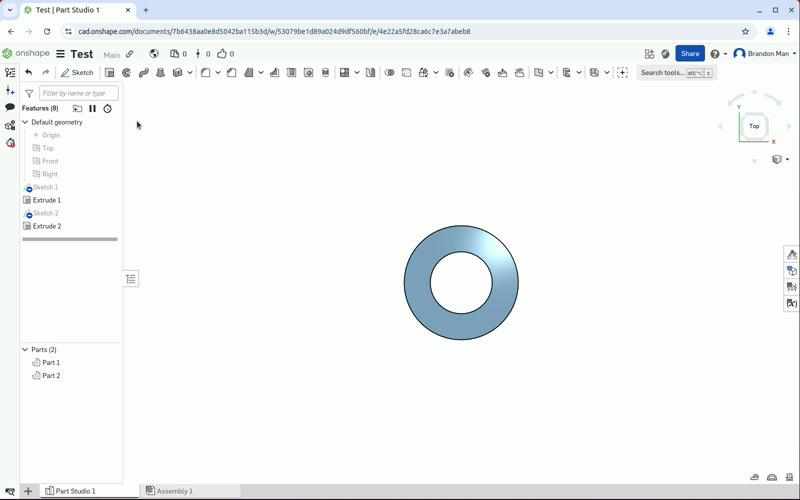
key(shift+h)
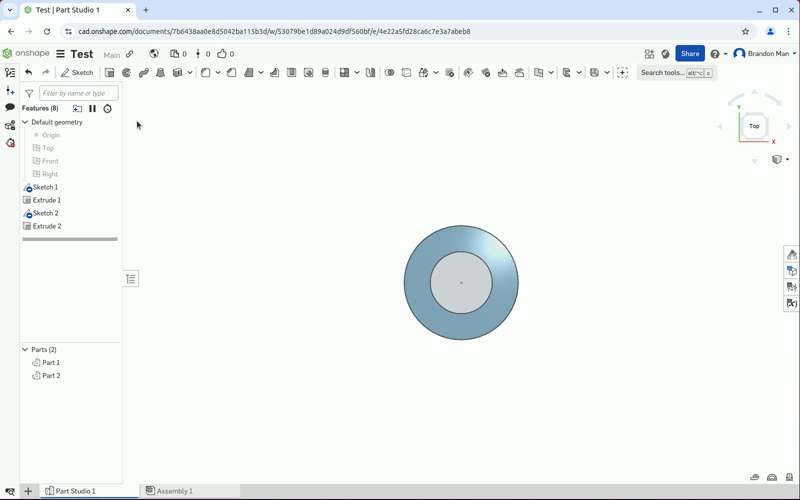
key(shift+h)
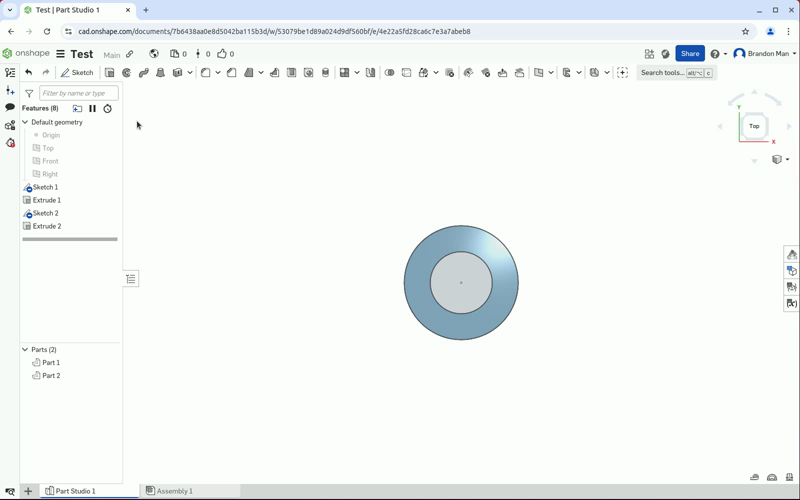
key(shift+7)
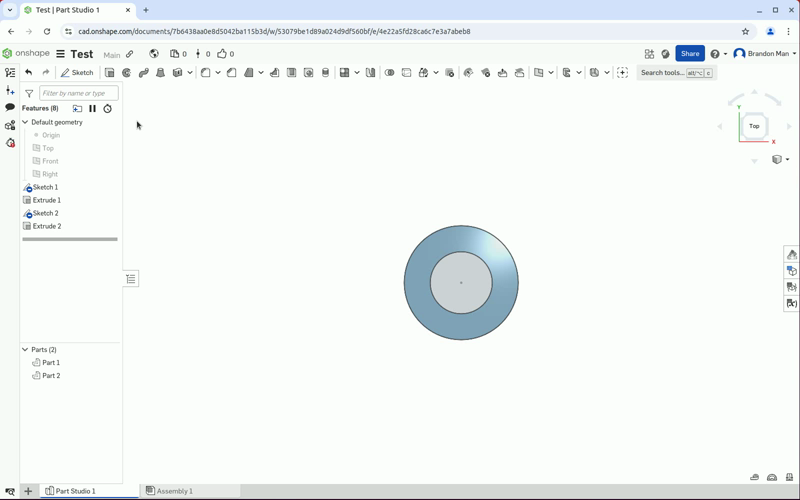
key(up, 3)
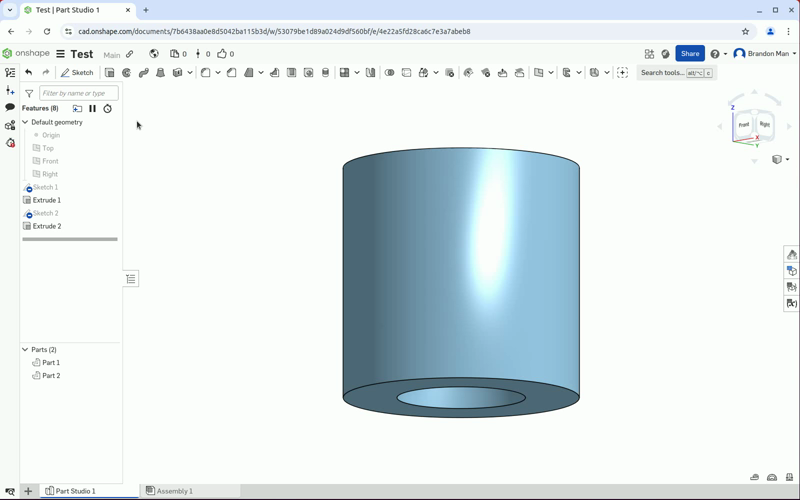
key(left, 3)
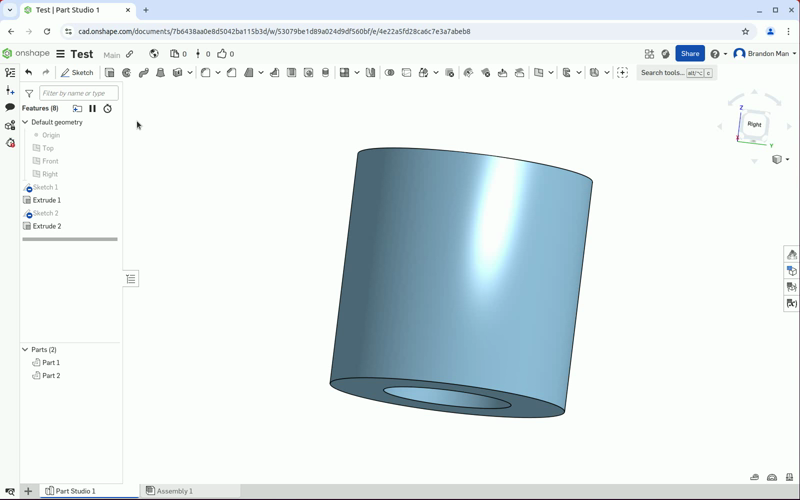
key(right, 3)
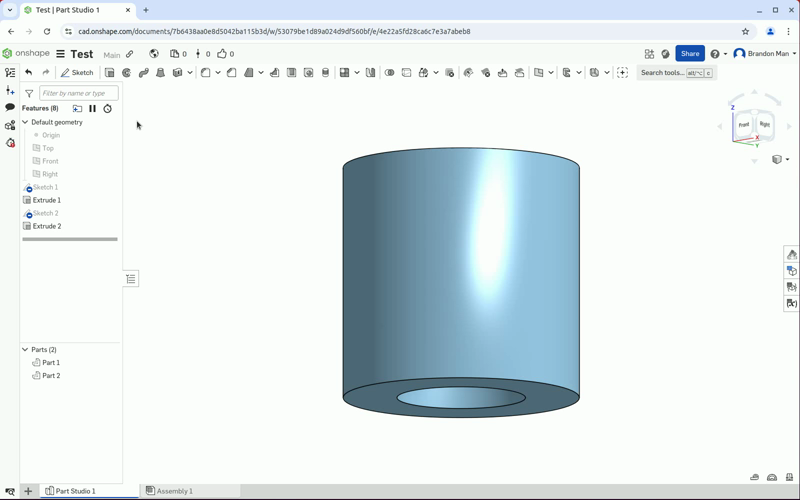
key(down, 3)
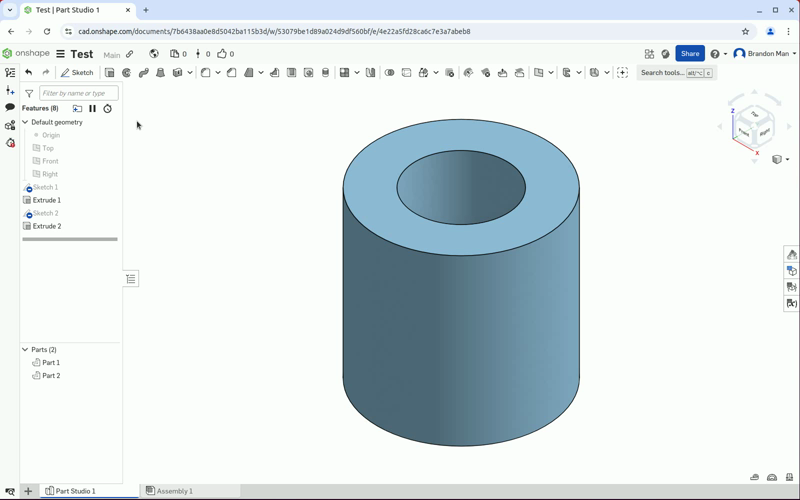
mouse_move(73, 189)
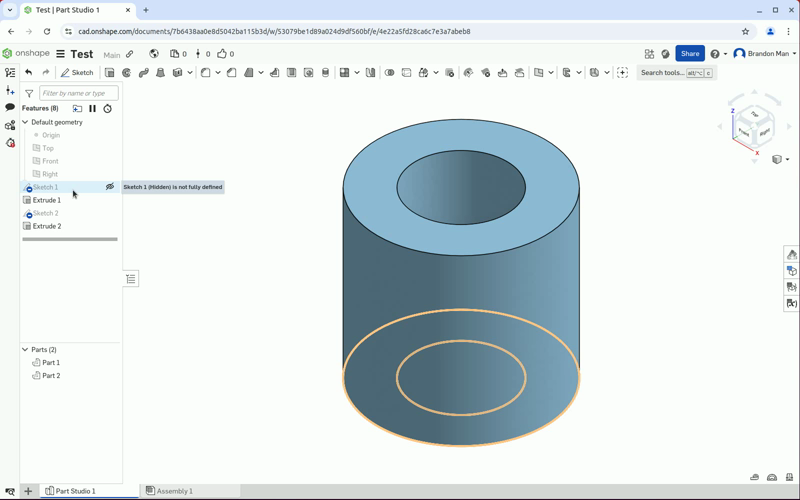
click(73, 189)